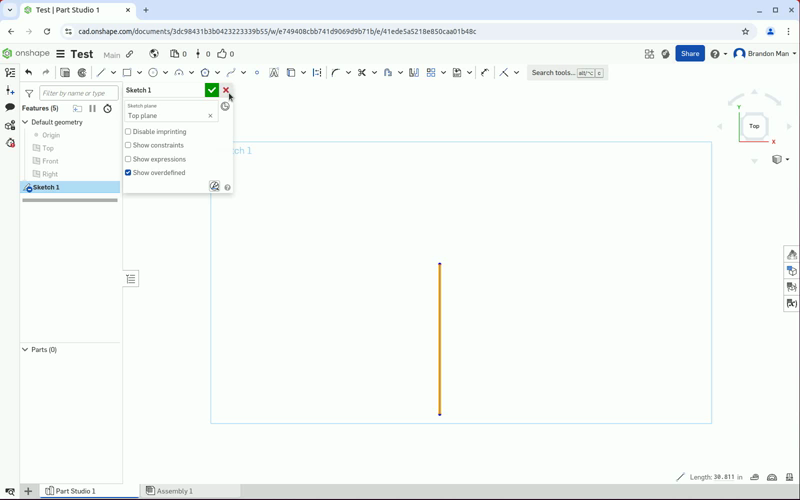
key(shift+h)
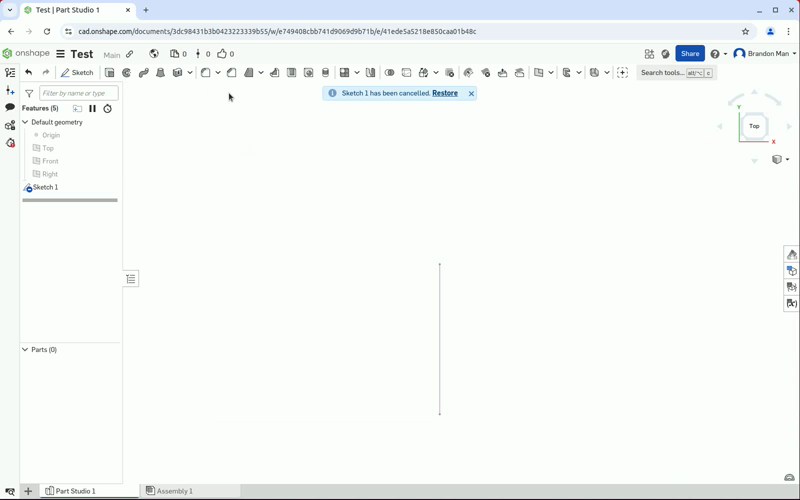
key(shift+s)
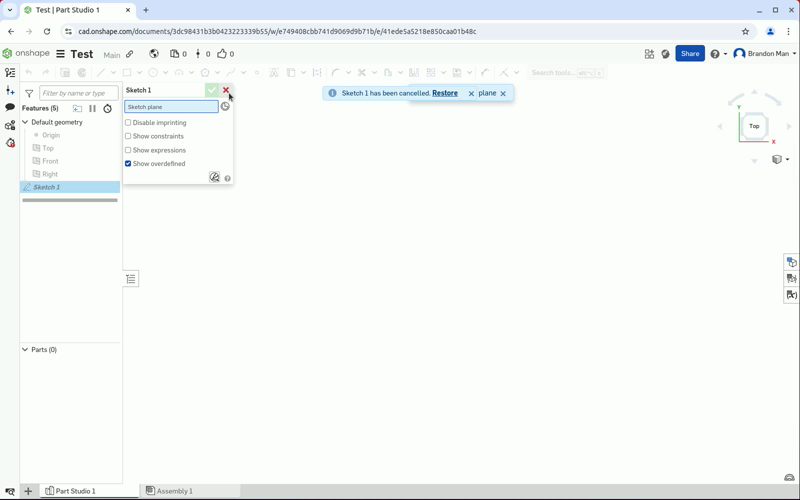
mouse_move(73, 150)
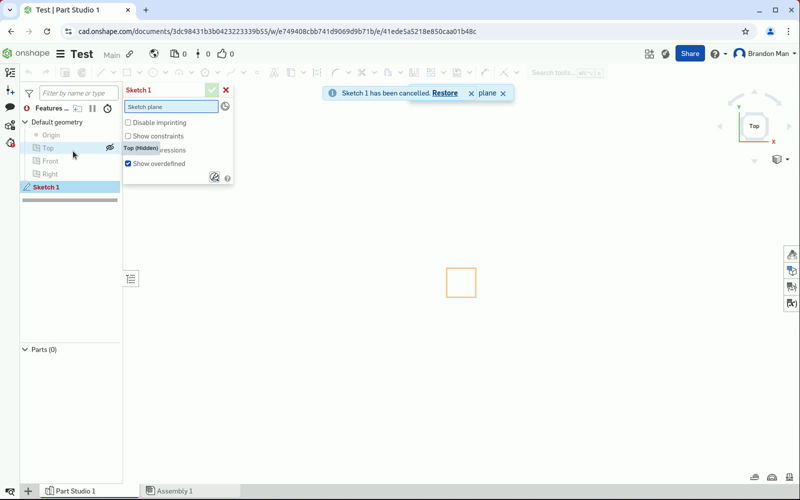
click(73, 150)
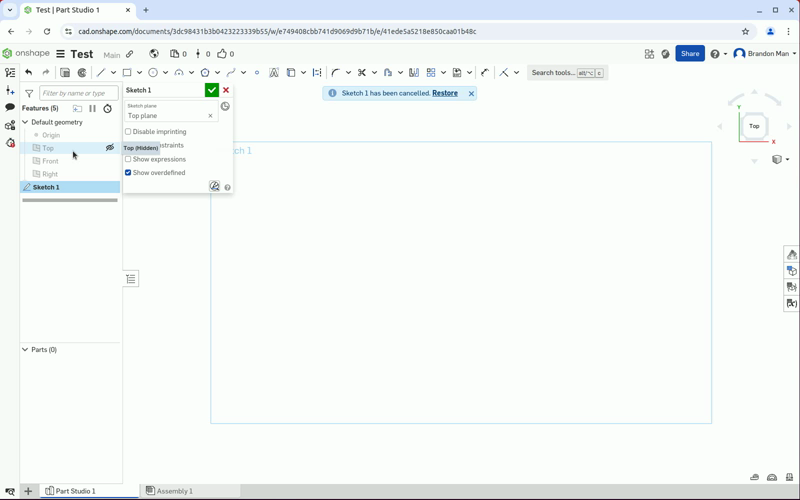
mouse_move(73, 352)
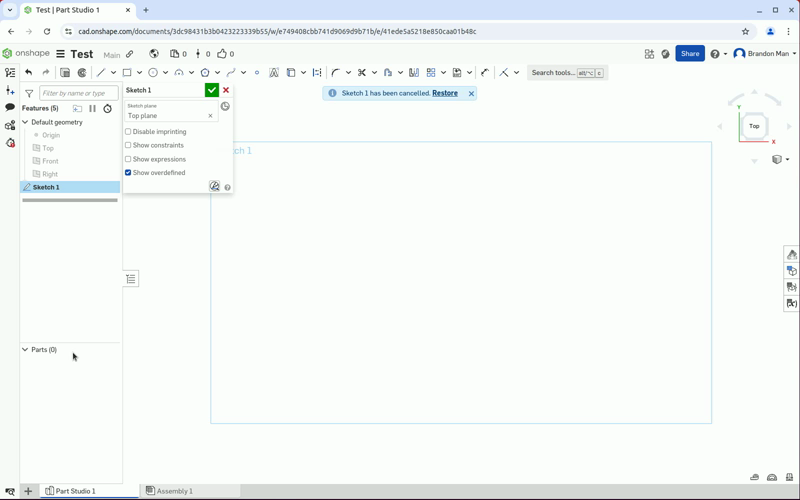
key(y)
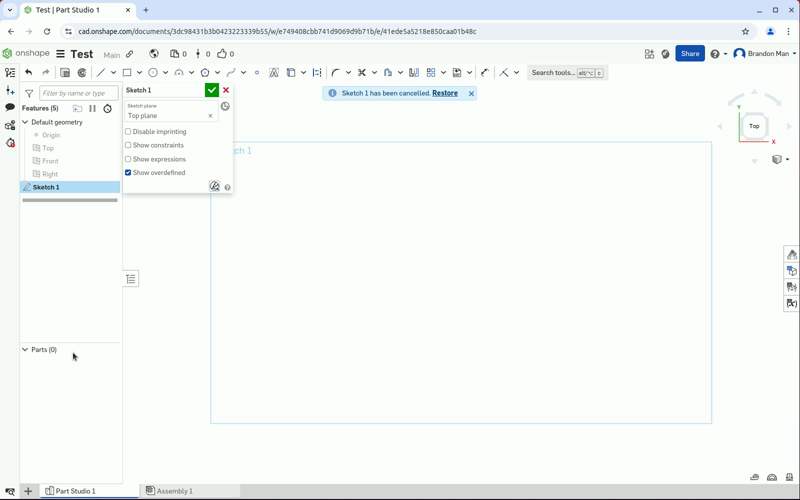
key(c)
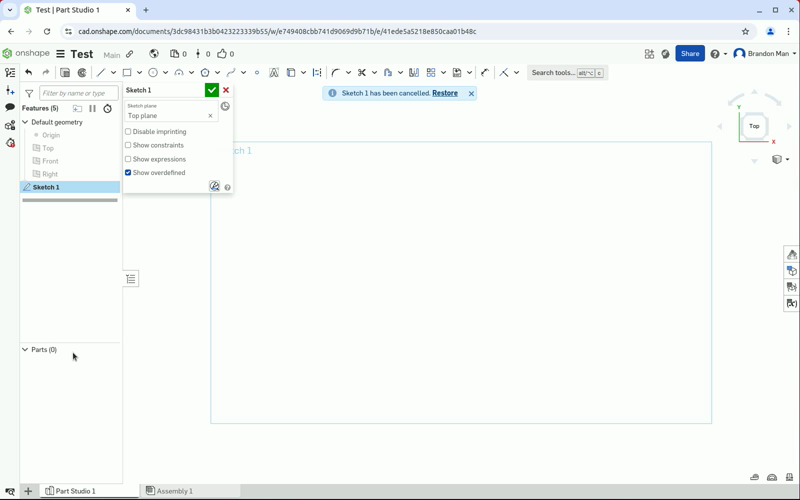
key_down(shift)
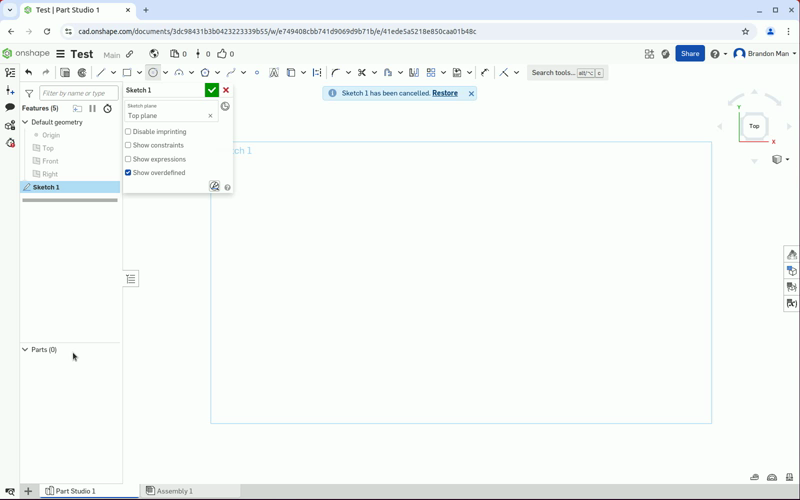
mouse_move(461, 282)
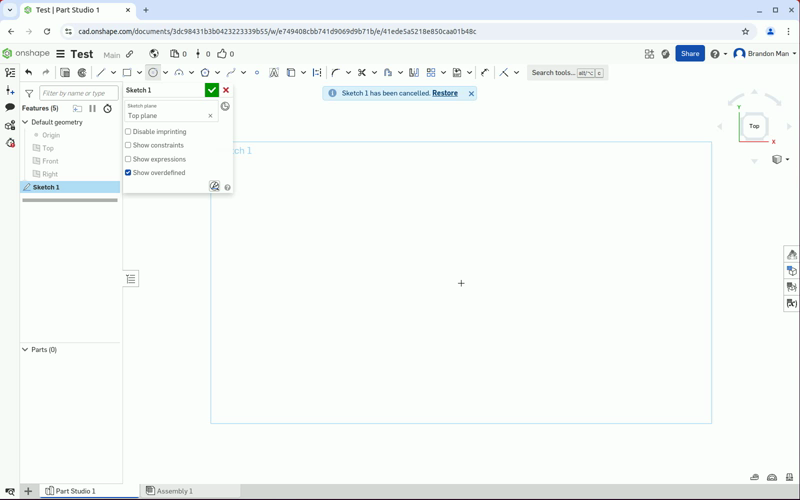
click(461, 282)
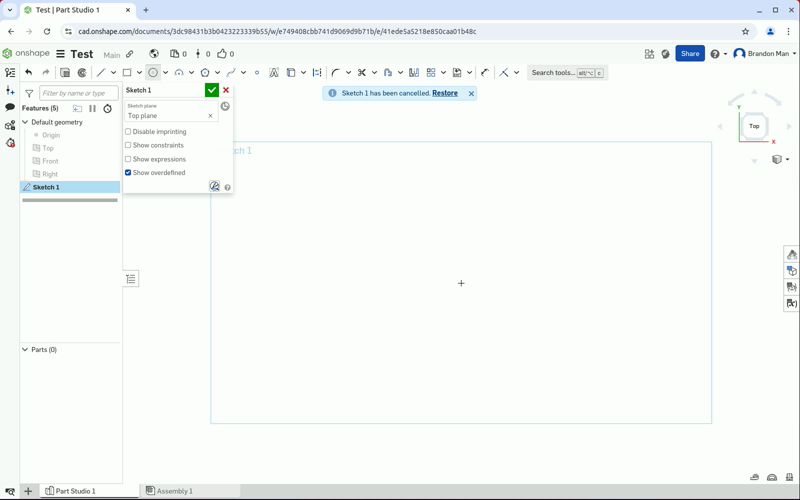
key_up(shift)
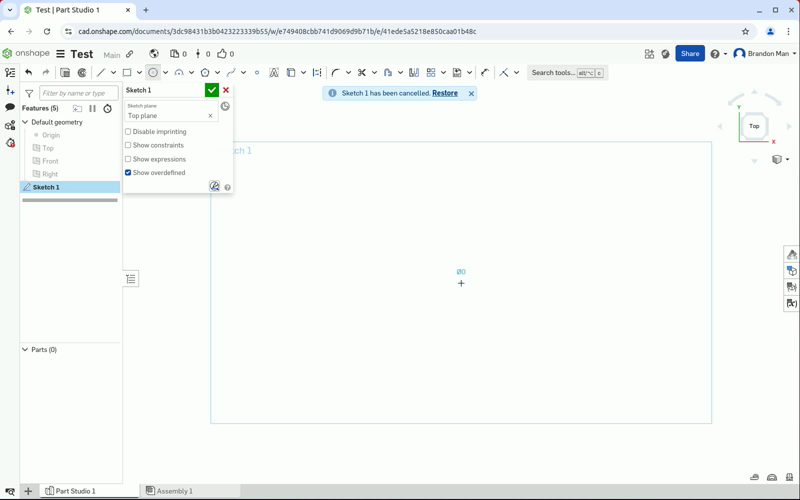
mouse_move(552, 282)
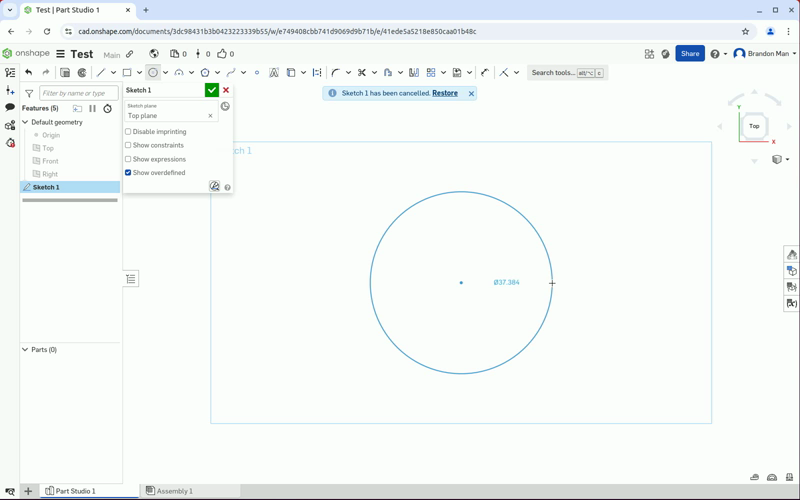
click(552, 282)
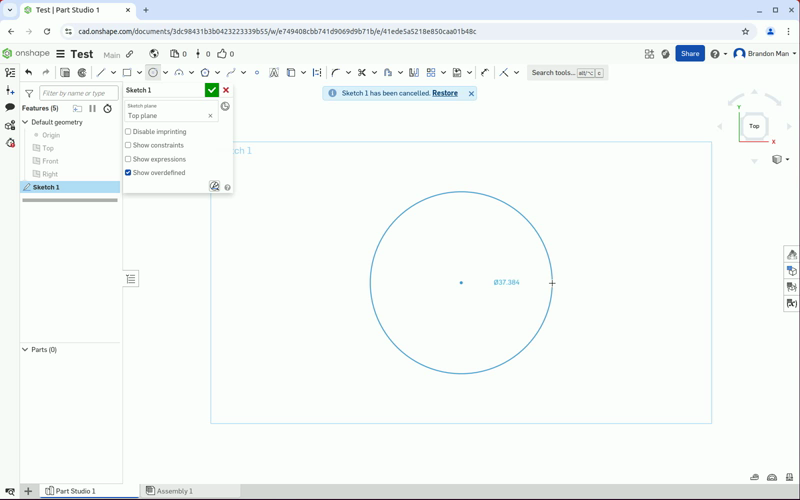
key(esc)
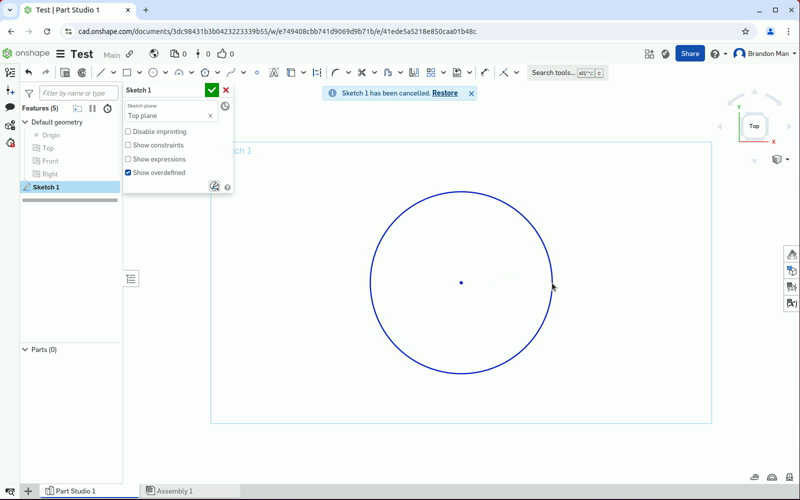
key(c)
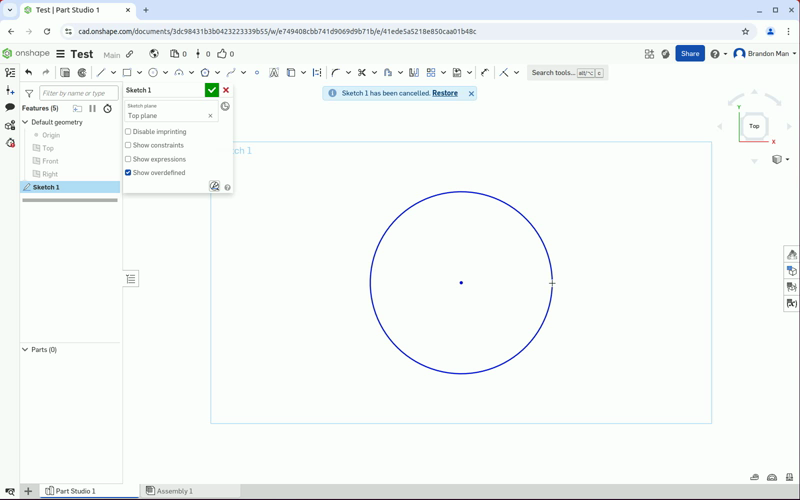
key_down(shift)
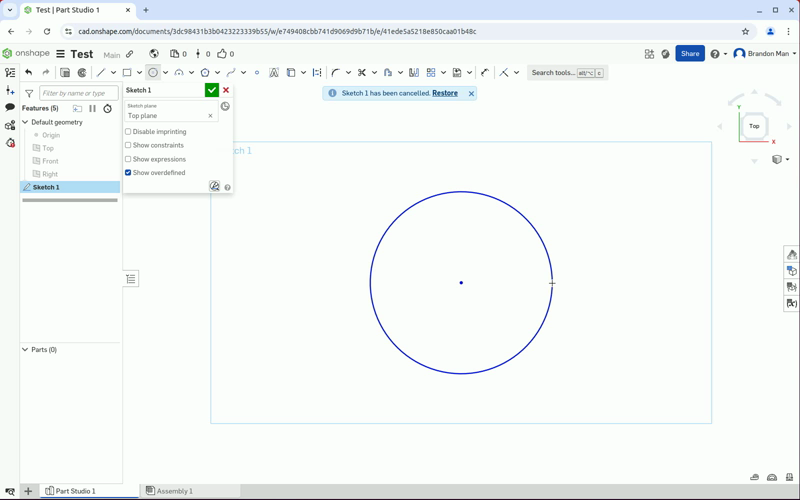
mouse_move(461, 282)
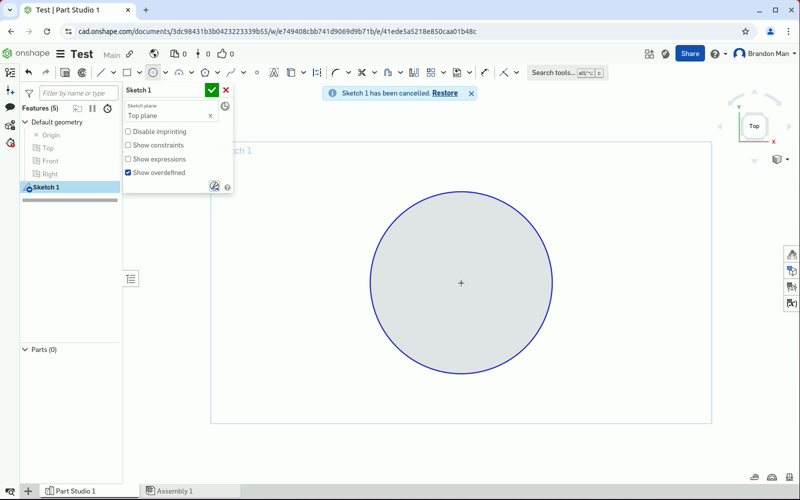
click(461, 282)
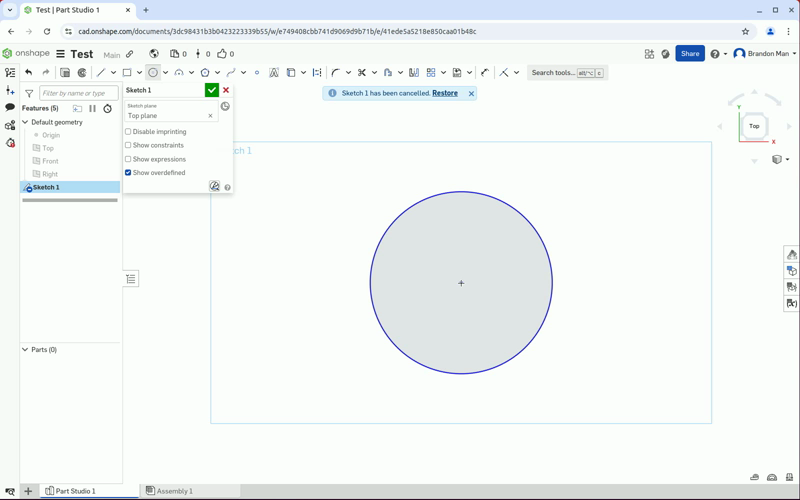
key_up(shift)
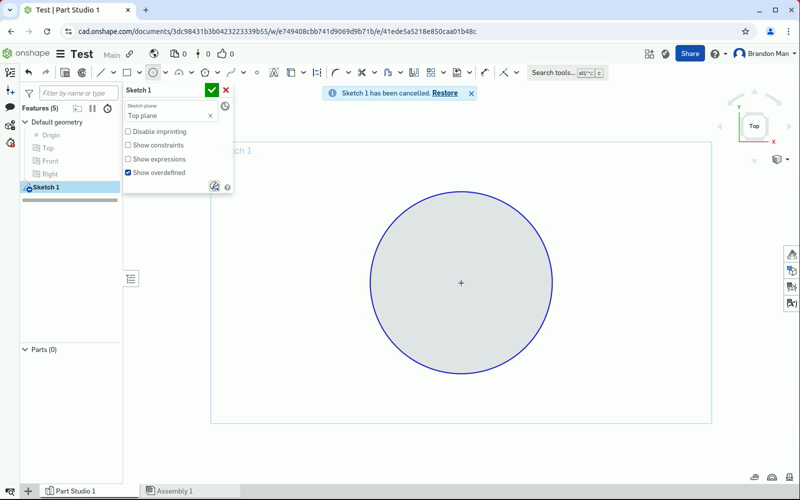
mouse_move(506, 282)
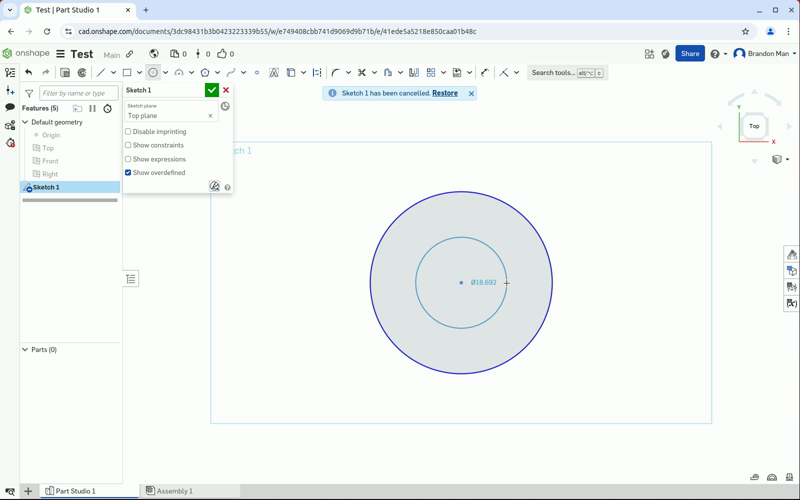
click(506, 282)
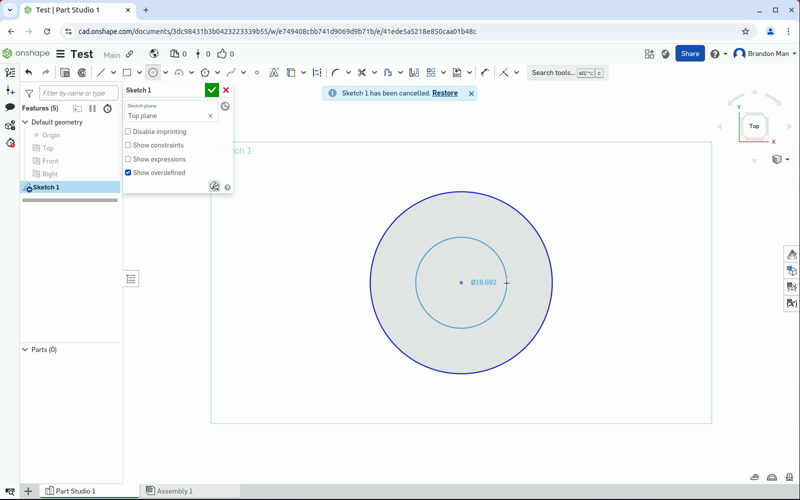
key(esc)
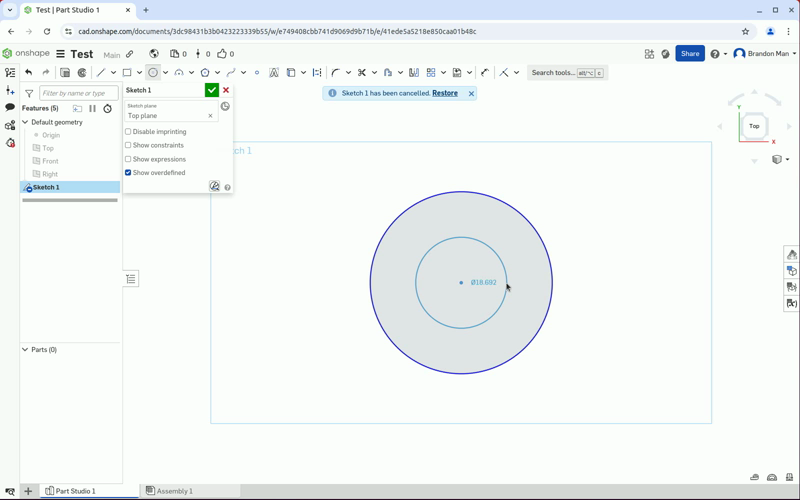
mouse_move(457, 349)
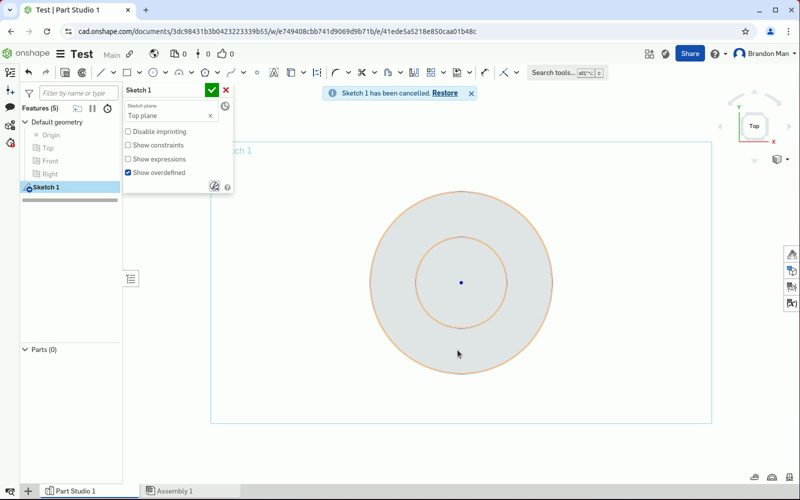
click(457, 349)
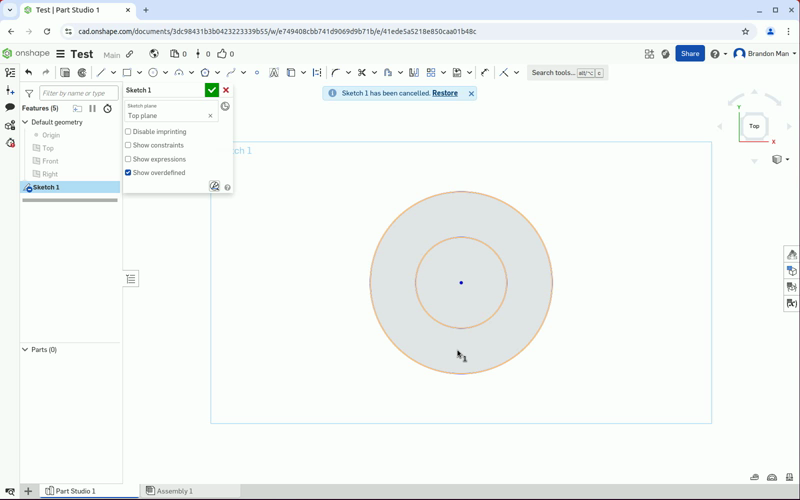
mouse_move(73, 352)
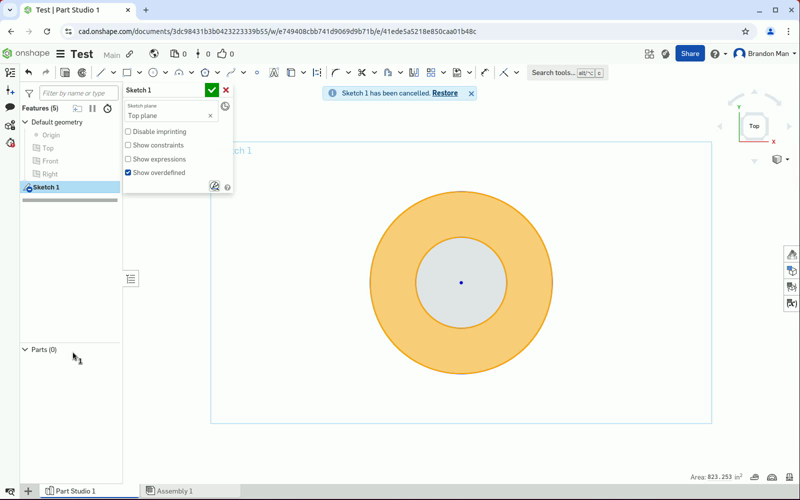
key(shift+y)
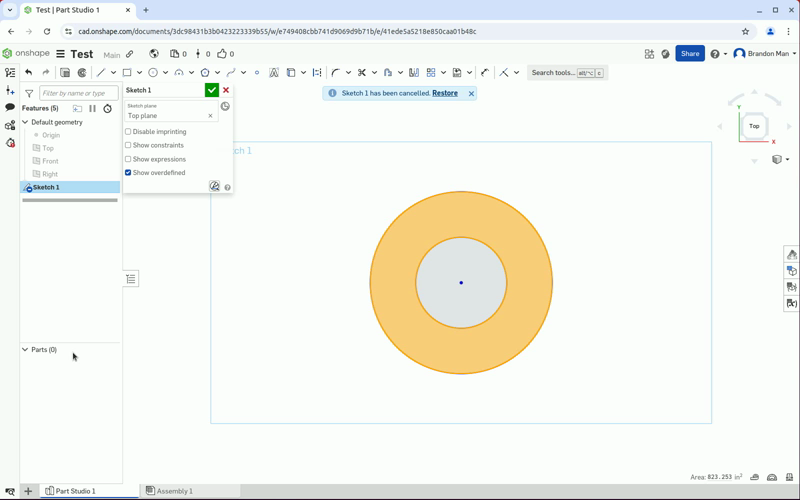
key(shift+e)
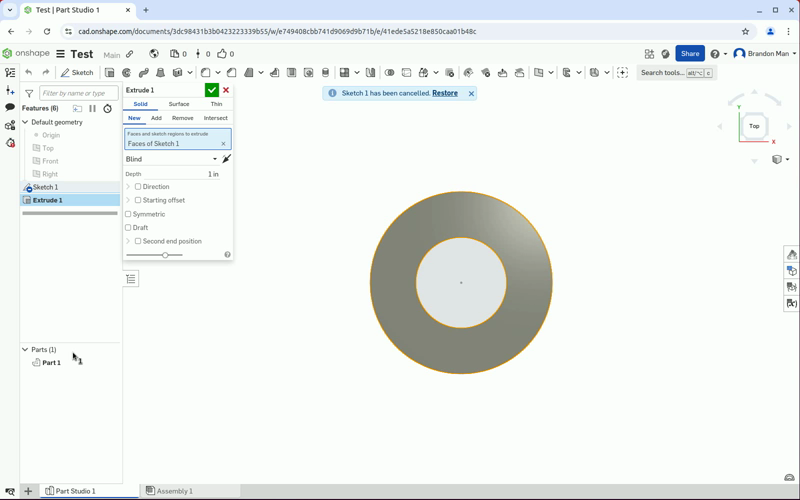
mouse_move(143, 106)
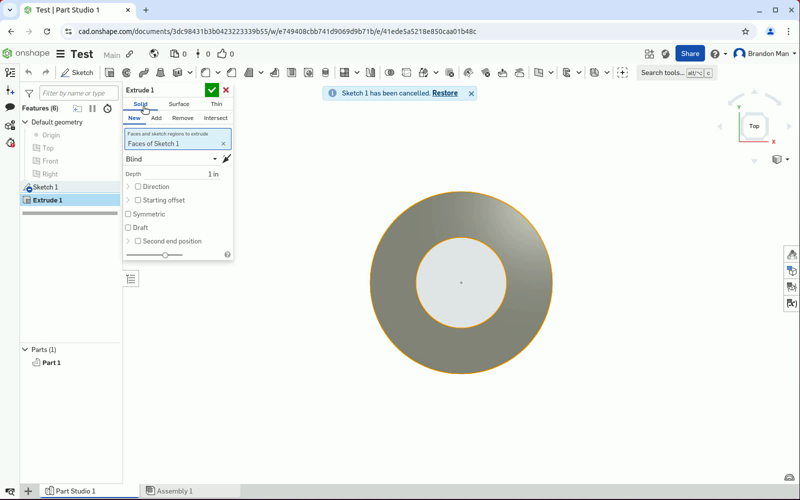
click(143, 106)
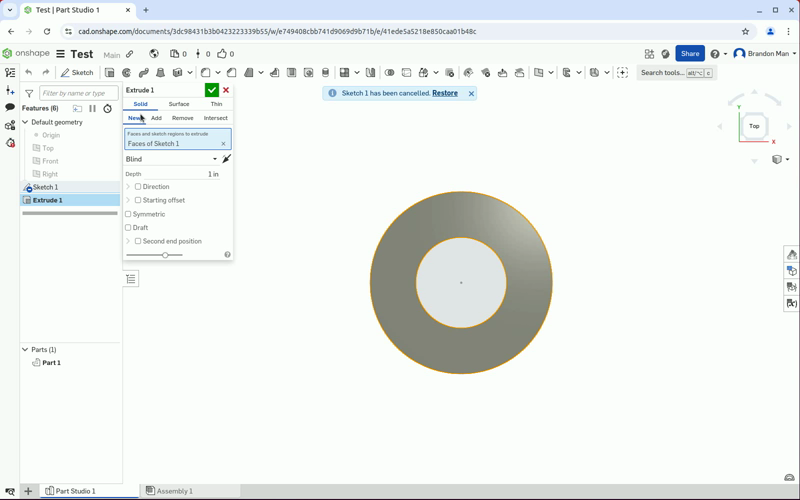
mouse_move(137, 120)
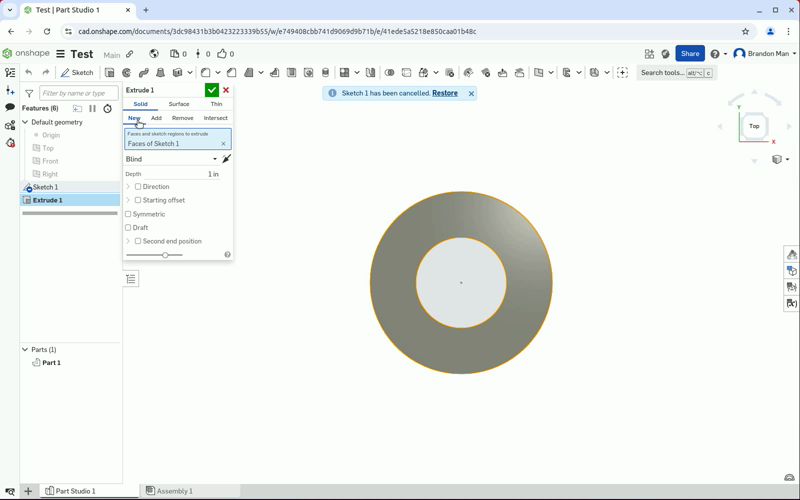
click(137, 120)
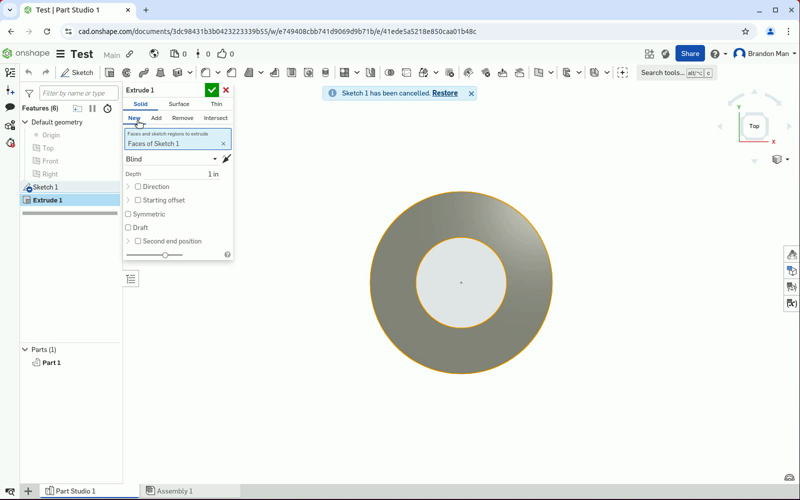
key(tab, 4)
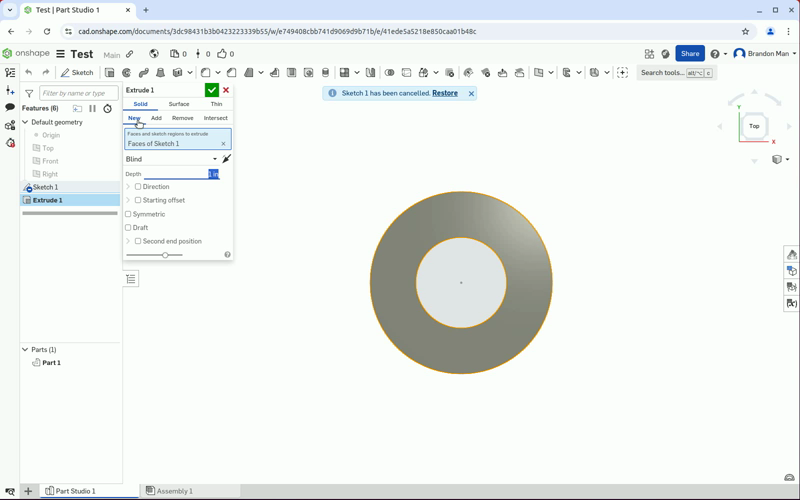
text(3.611)
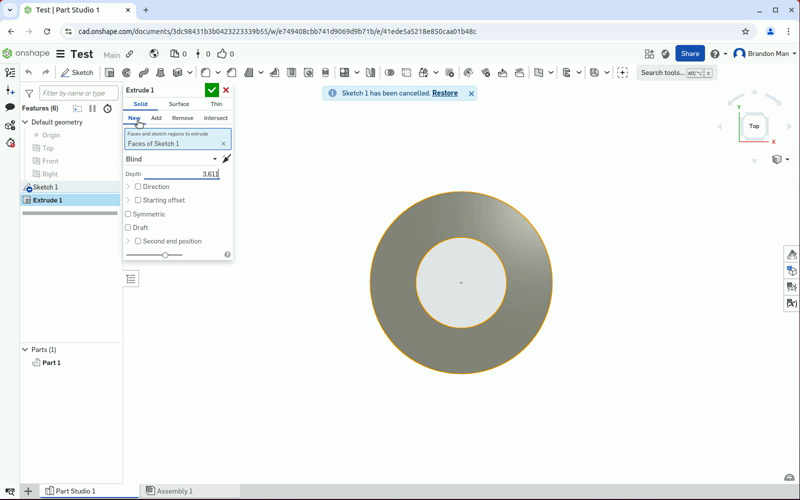
key(enter)
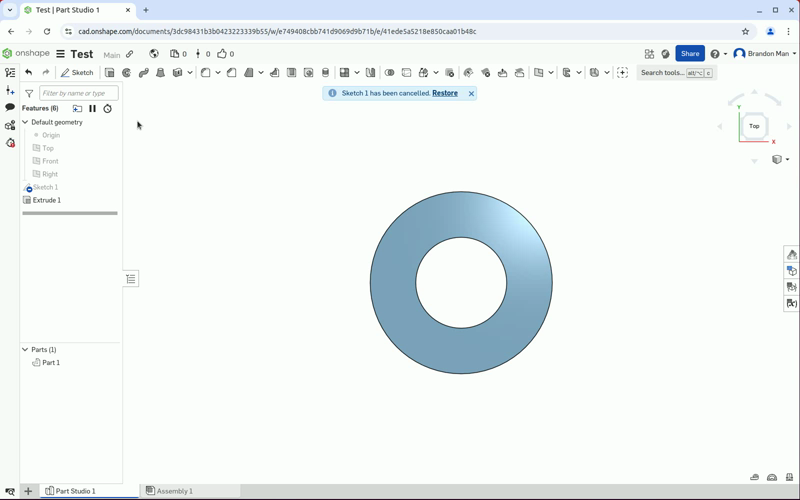
key(shift+h)
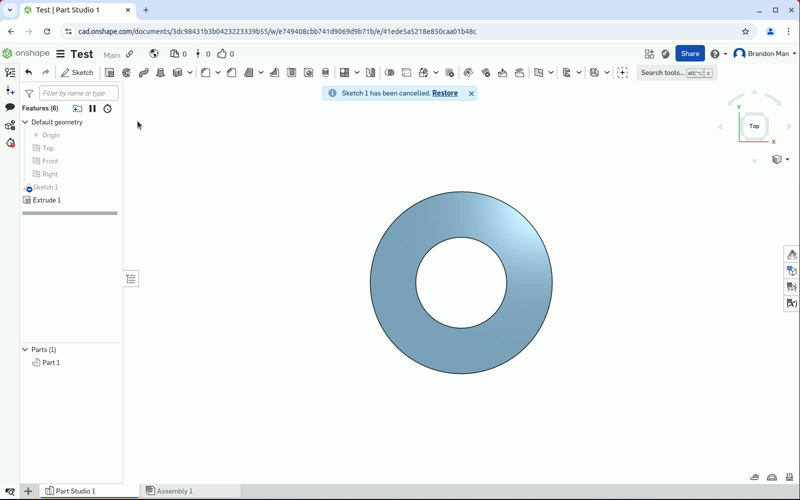
key(shift+h)
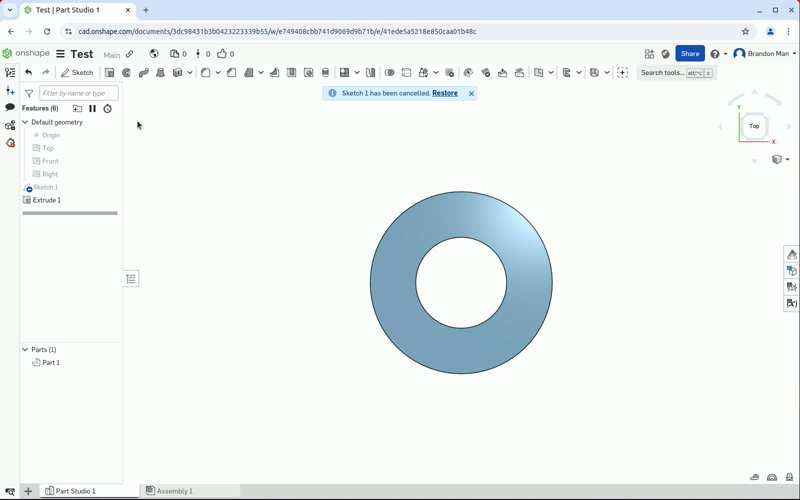
mouse_move(73, 189)
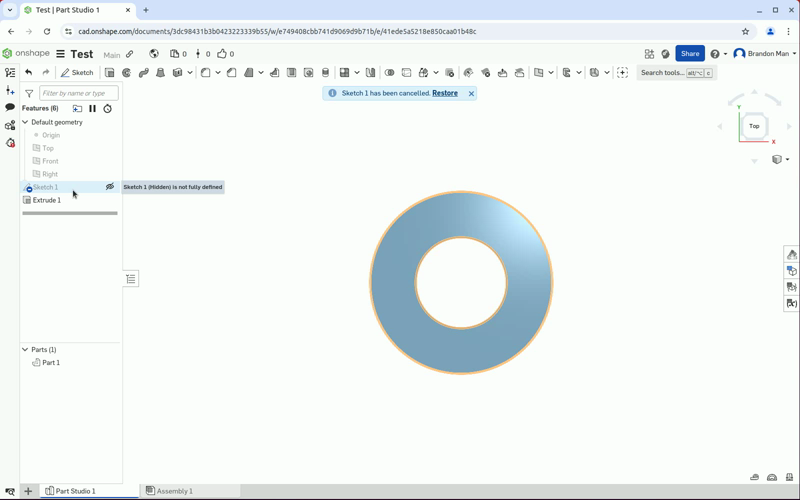
click(73, 189)
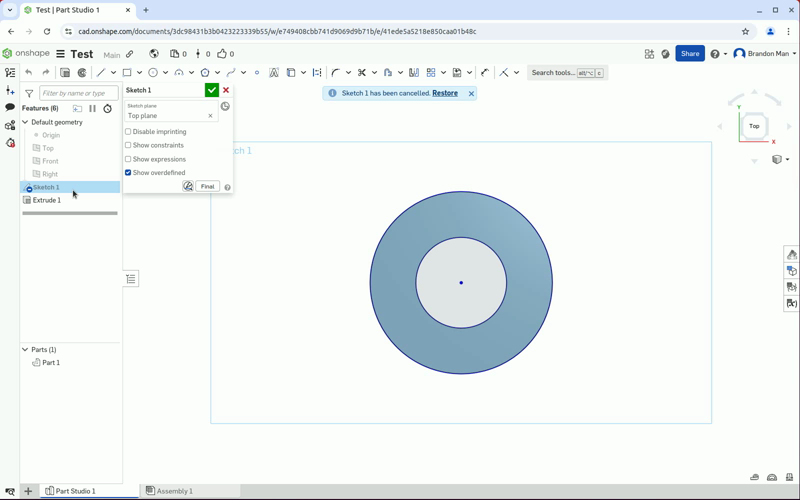
mouse_move(229, 92)
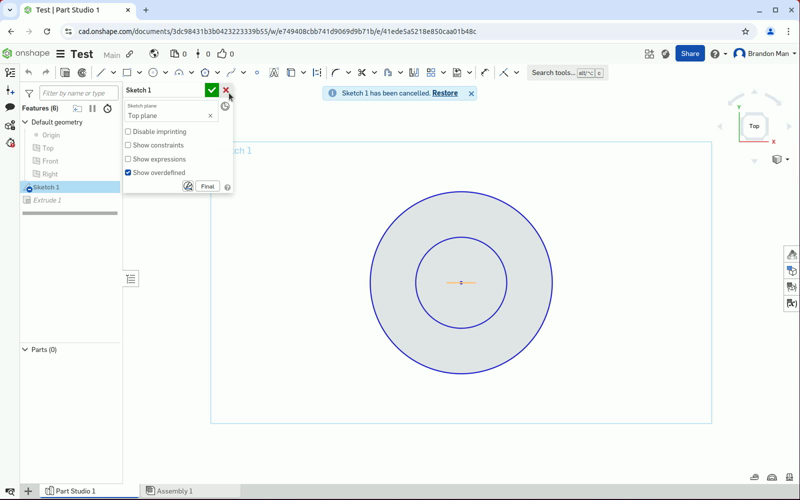
click(229, 92)
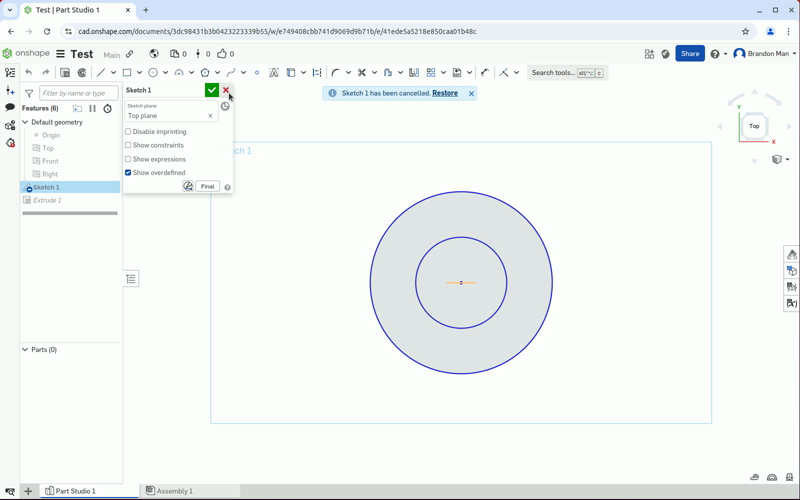
key(shift+s)
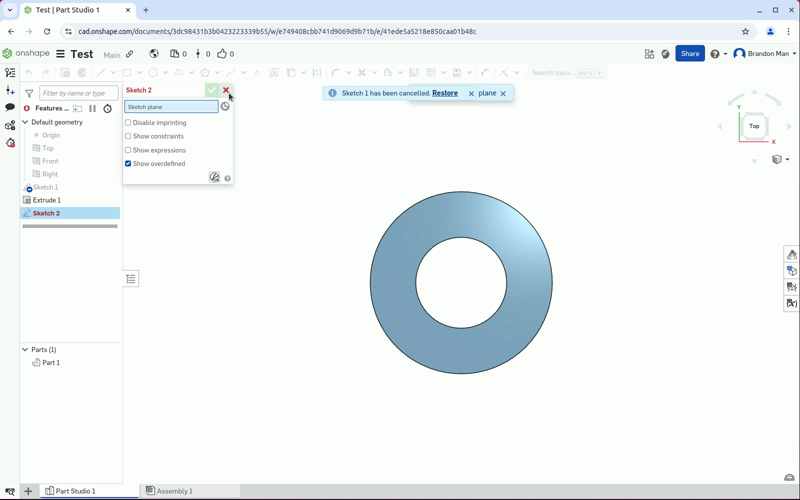
mouse_move(73, 150)
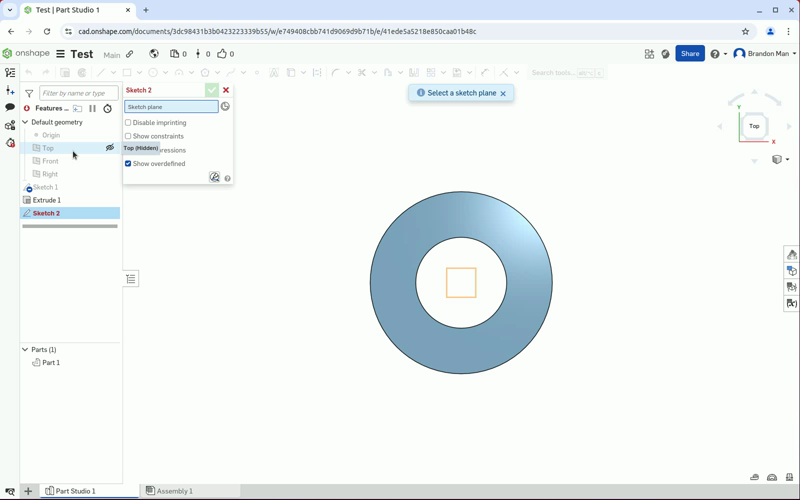
click(73, 150)
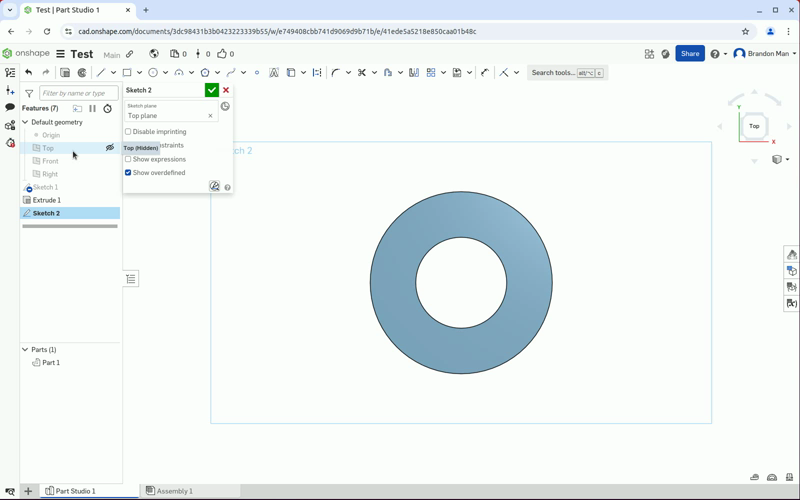
mouse_move(73, 352)
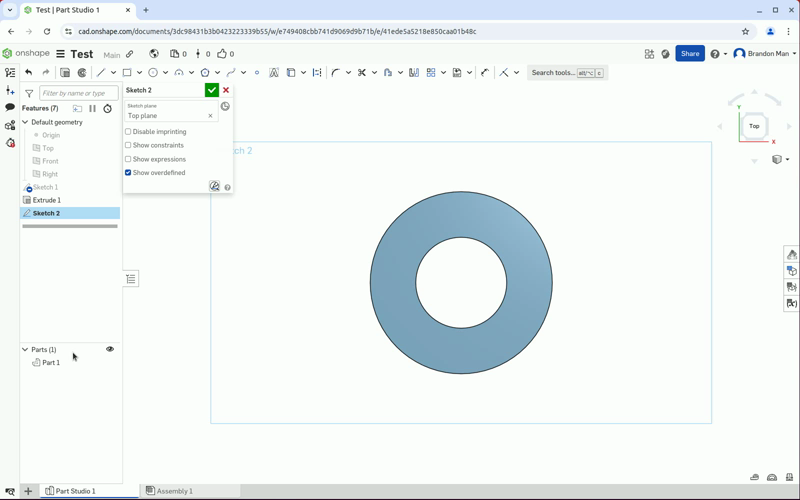
key(y)
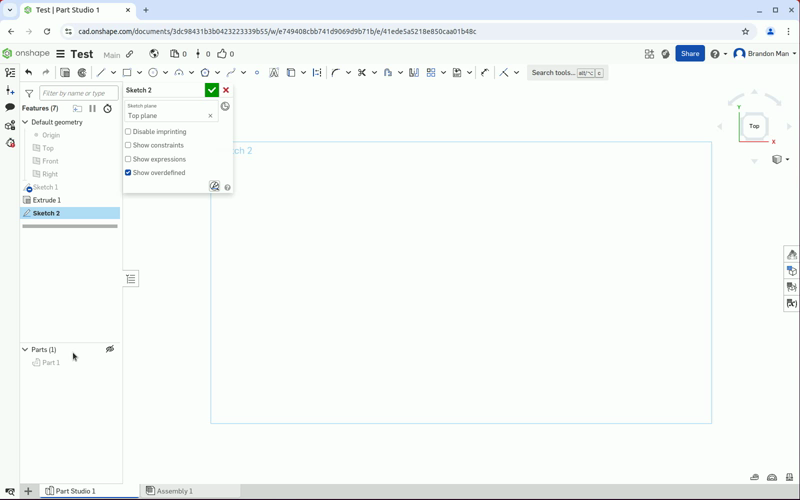
key(c)
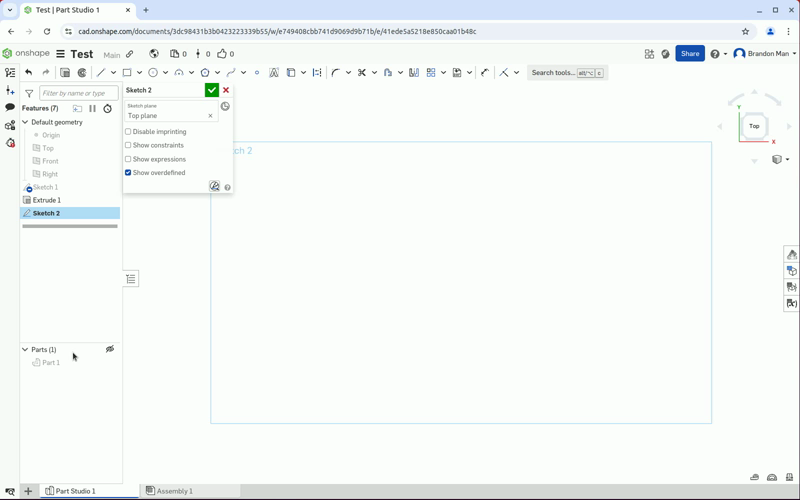
key_down(shift)
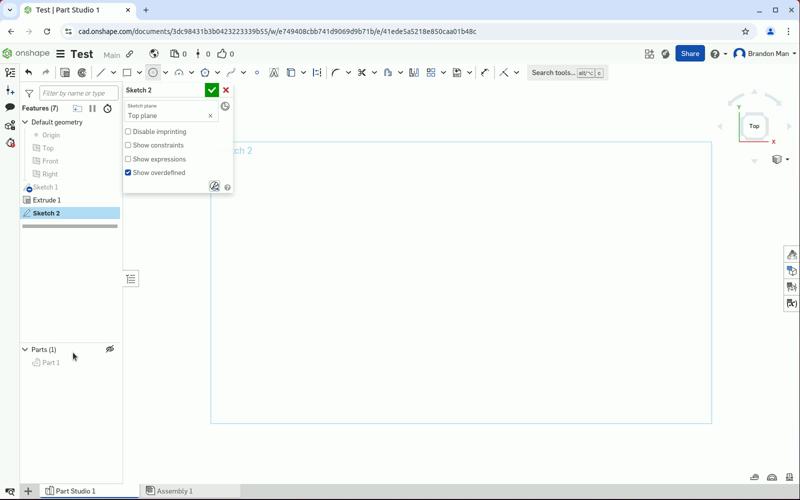
mouse_move(461, 282)
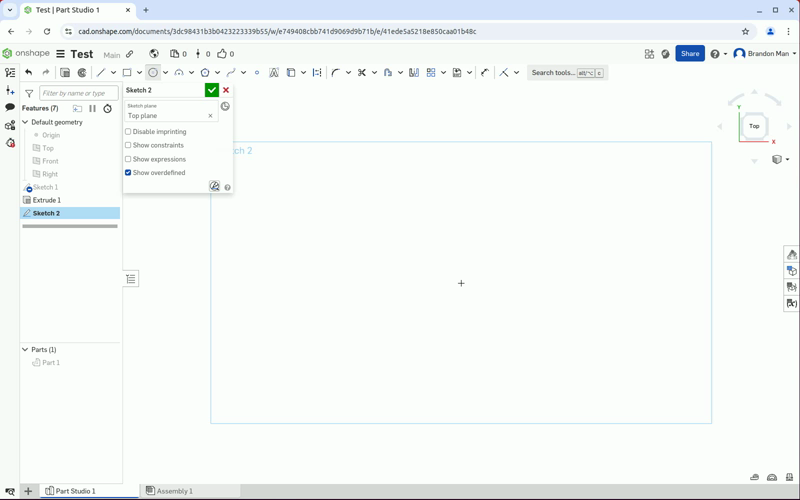
click(461, 282)
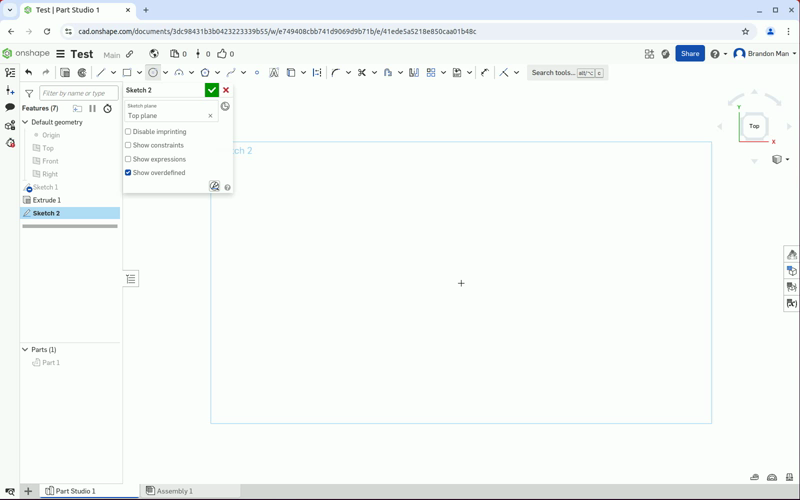
key_up(shift)
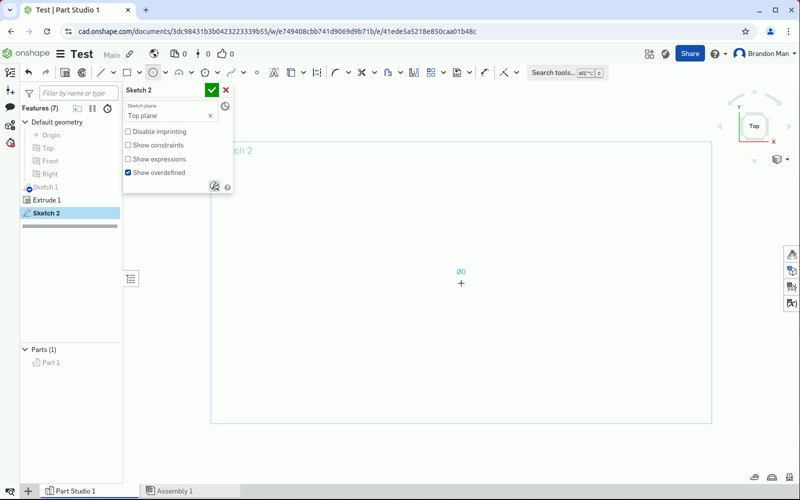
mouse_move(574, 282)
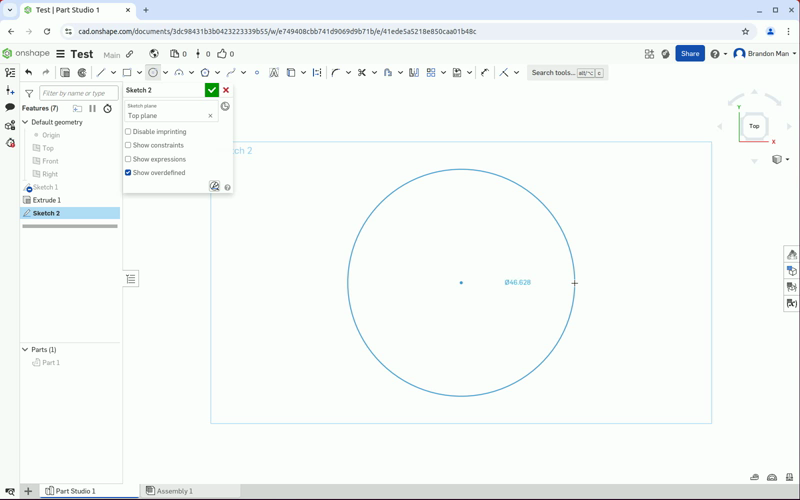
click(574, 282)
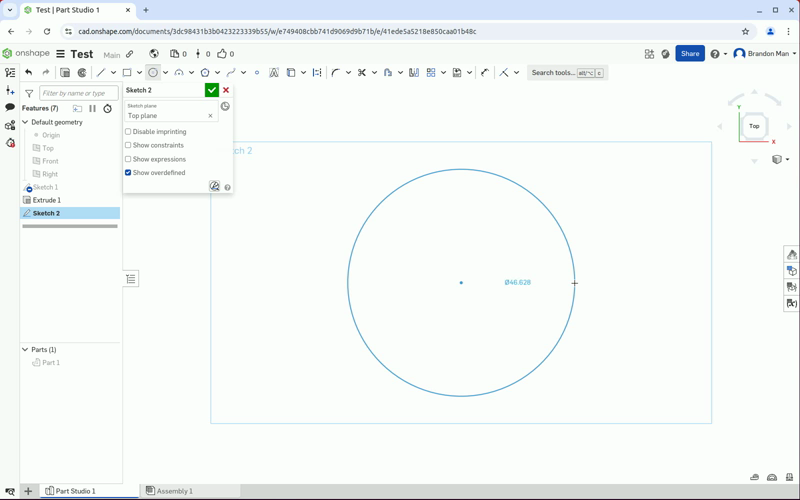
key(esc)
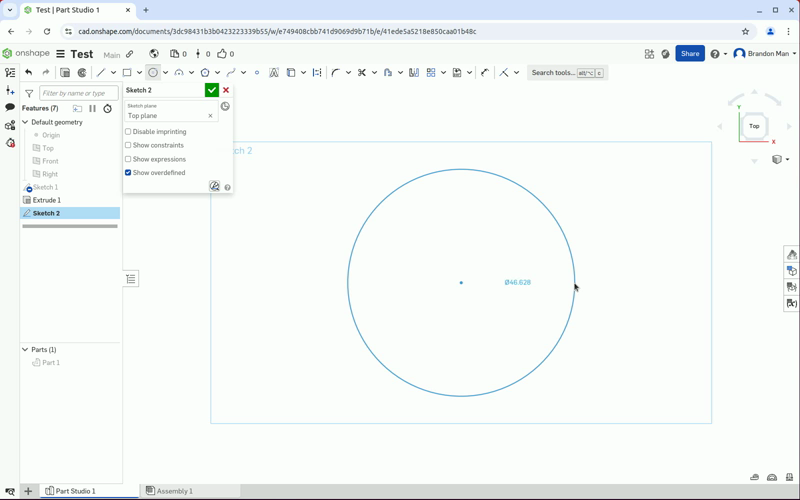
key(c)
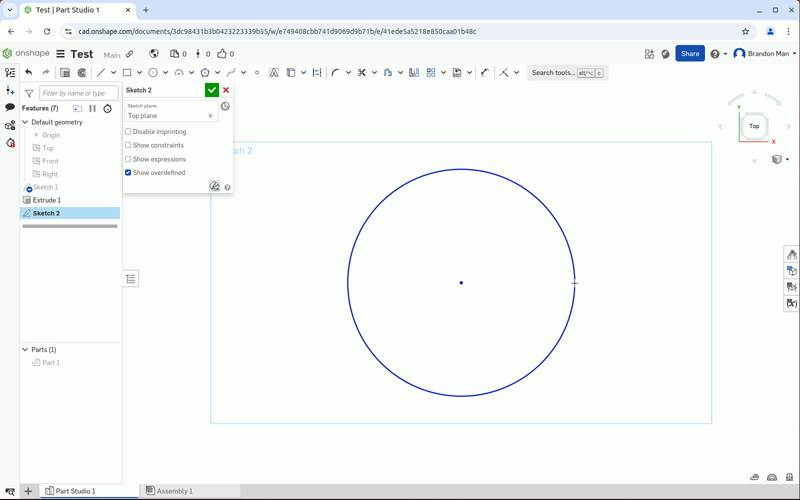
key_down(shift)
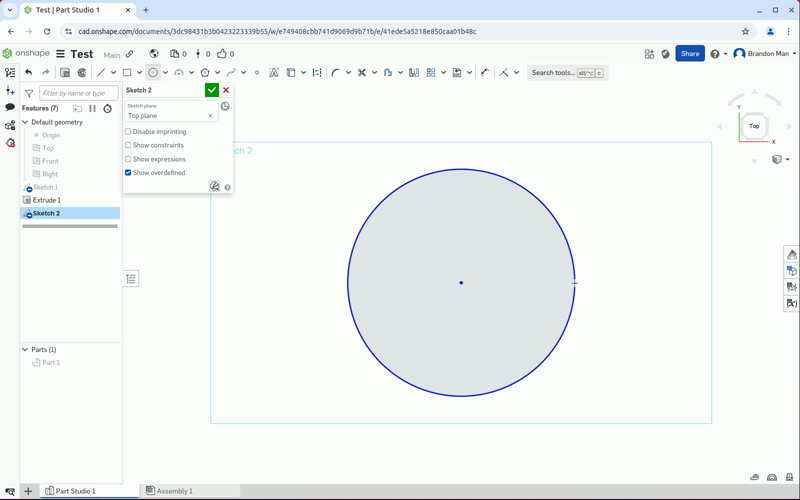
mouse_move(461, 282)
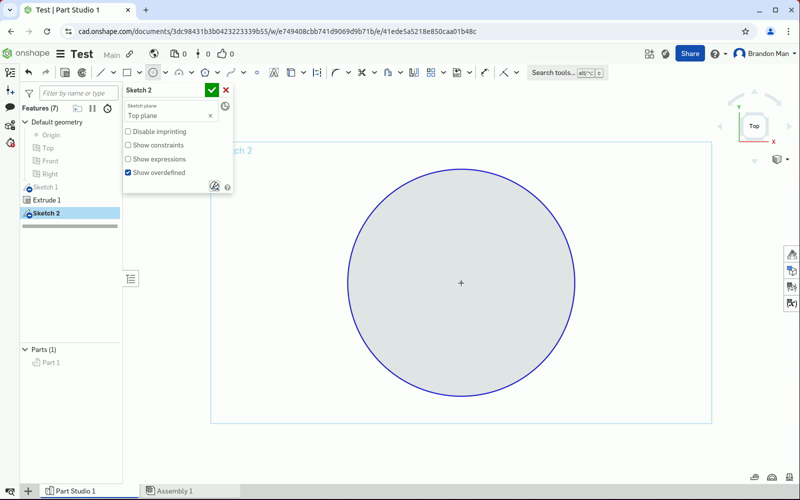
click(461, 282)
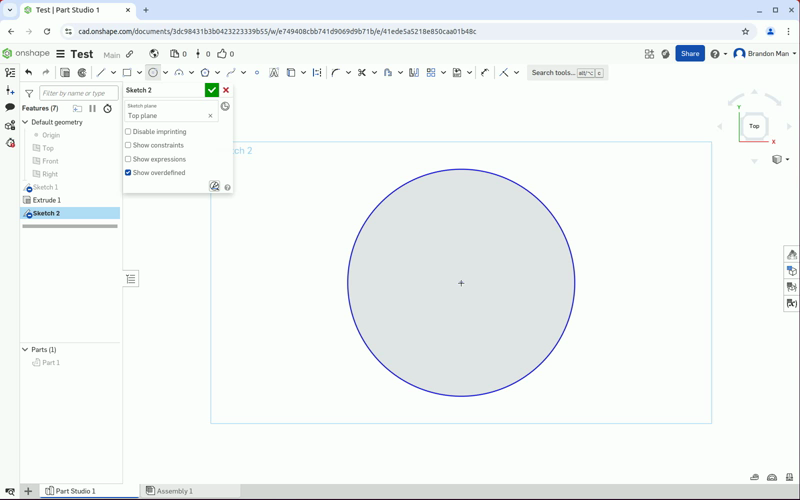
key_up(shift)
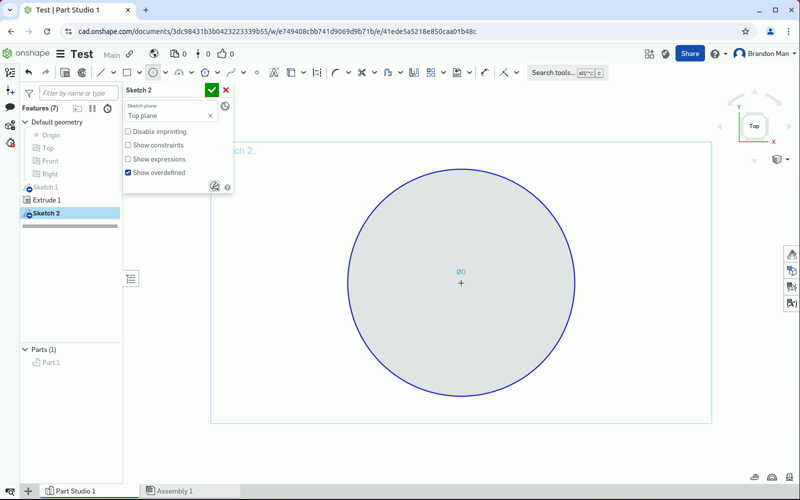
mouse_move(515, 282)
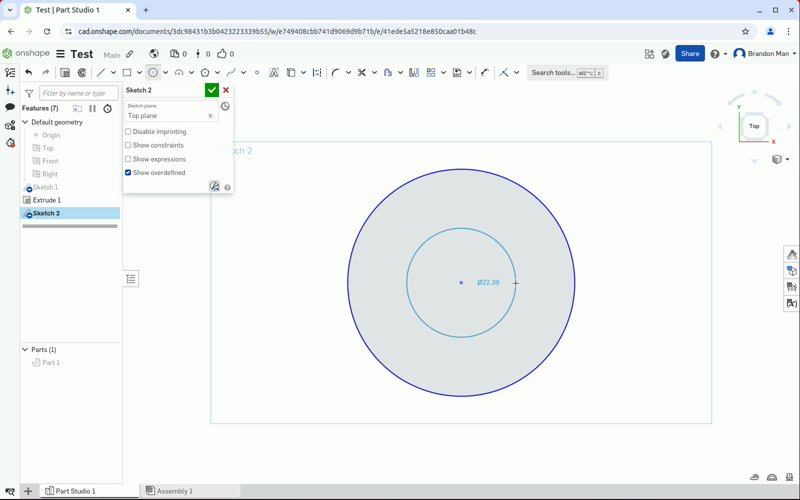
click(515, 282)
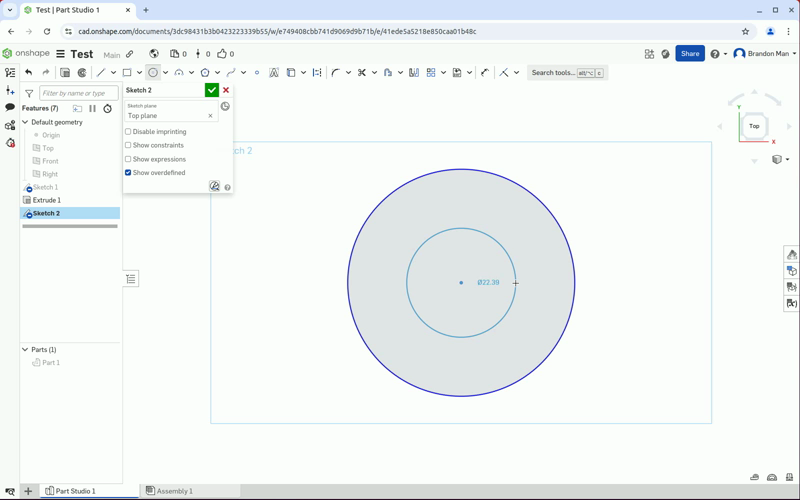
key(esc)
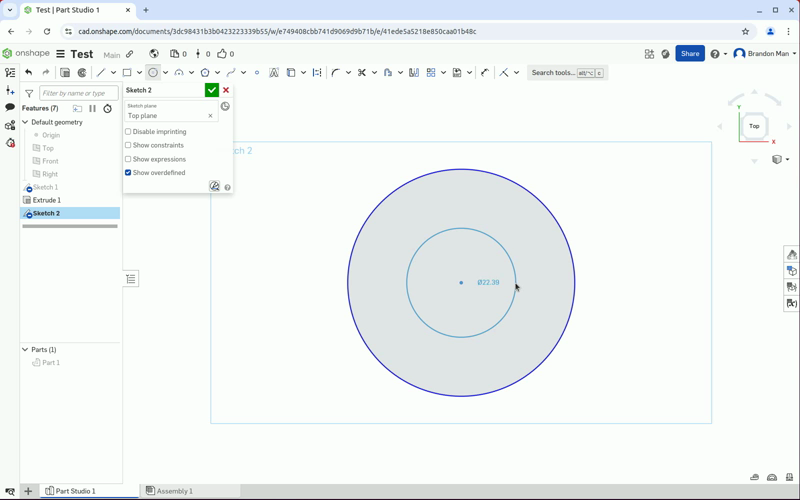
mouse_move(435, 205)
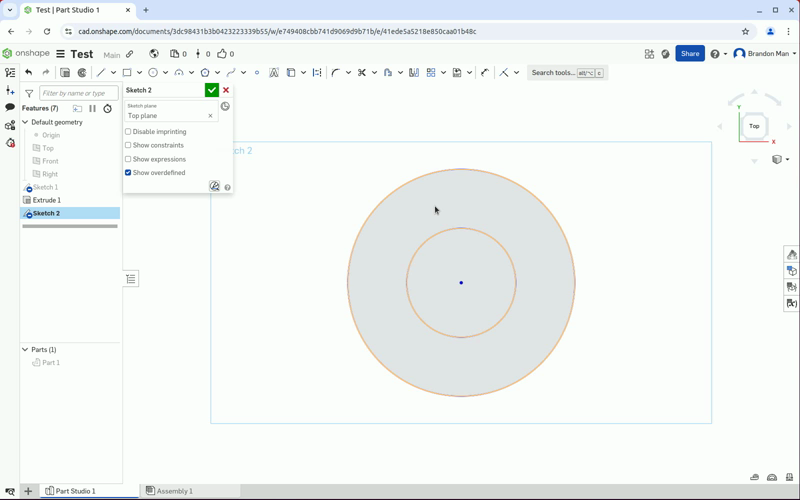
click(435, 205)
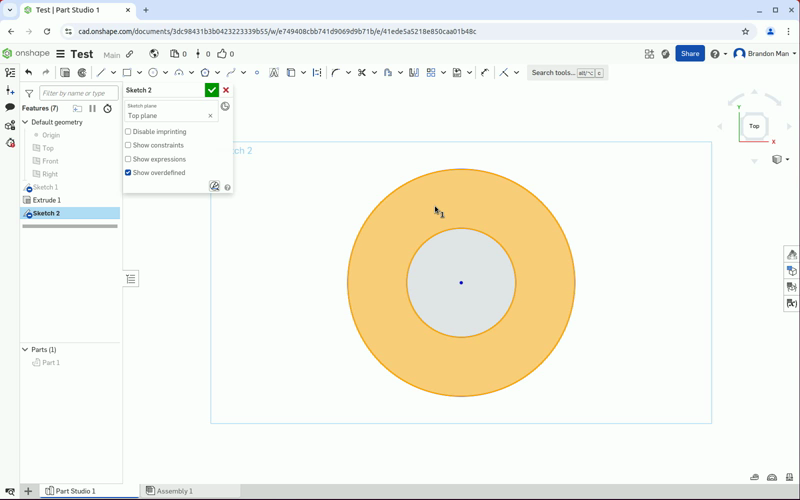
mouse_move(73, 352)
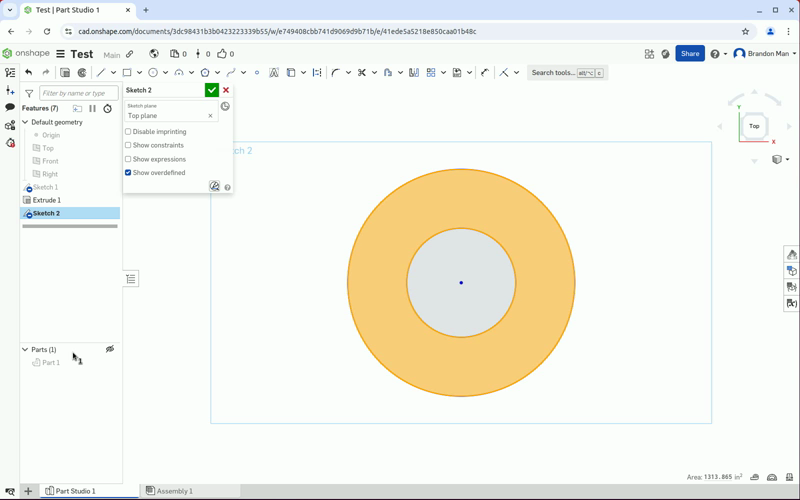
key(shift+y)
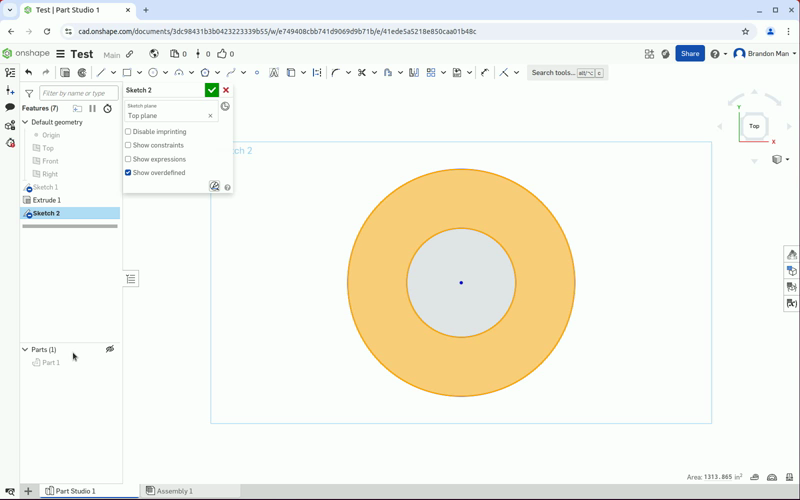
key(shift+e)
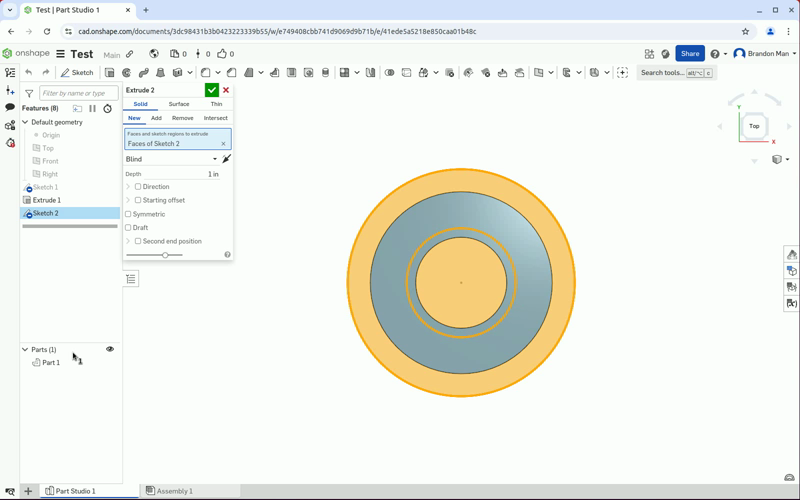
mouse_move(143, 106)
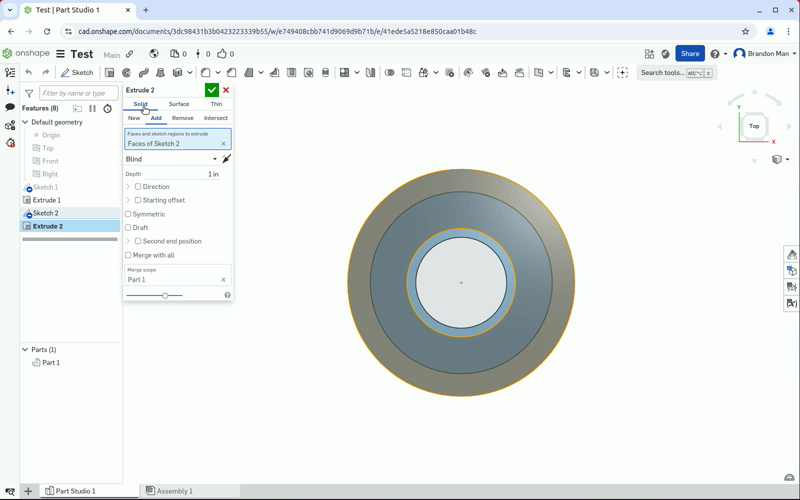
click(143, 106)
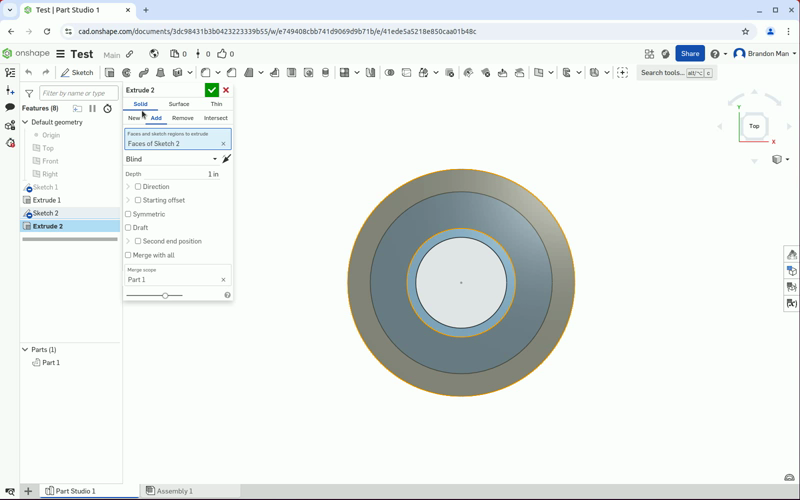
mouse_move(137, 120)
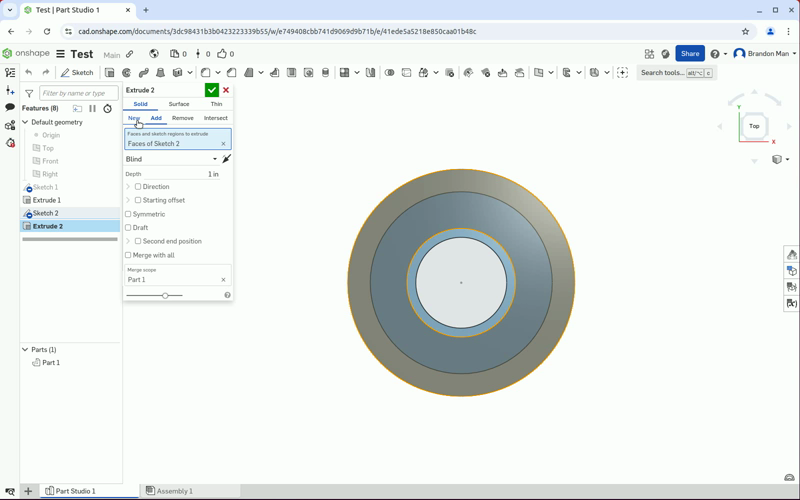
click(137, 120)
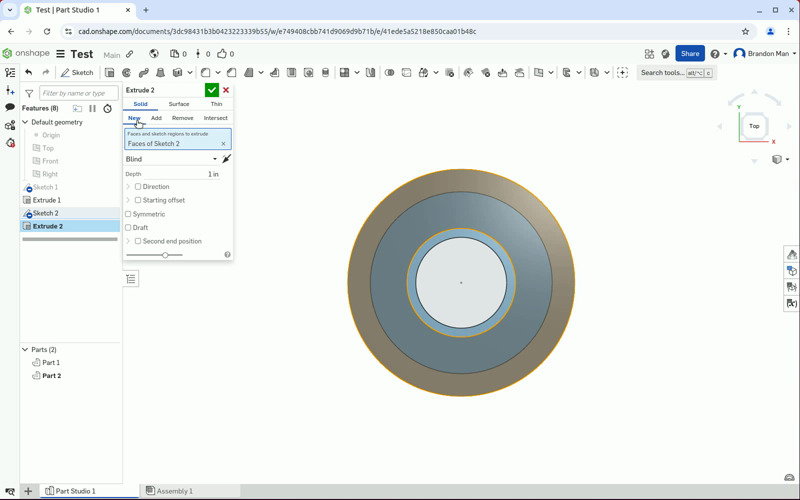
key(tab, 4)
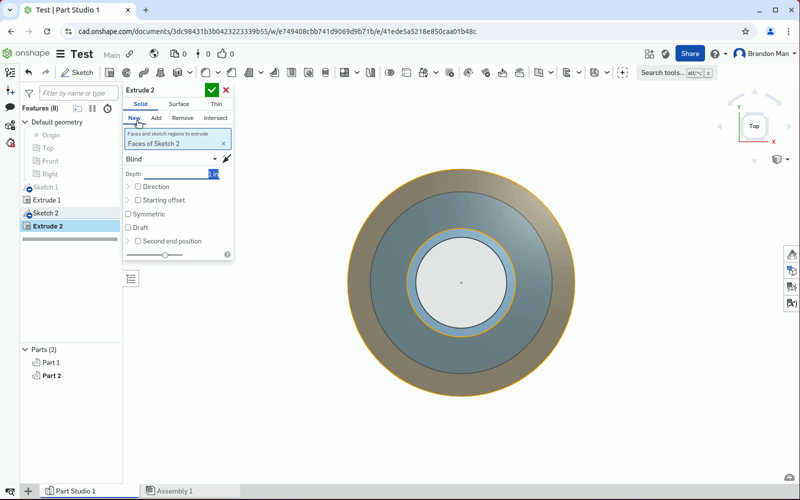
text(5.536)
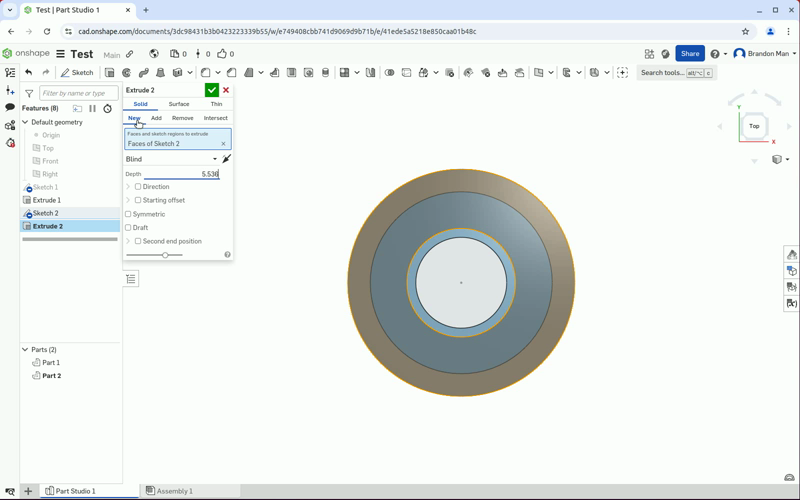
key(enter)
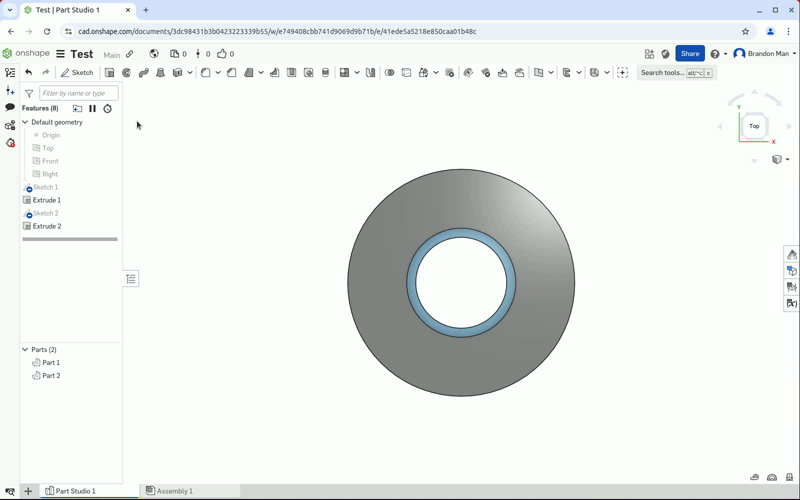
key(shift+h)
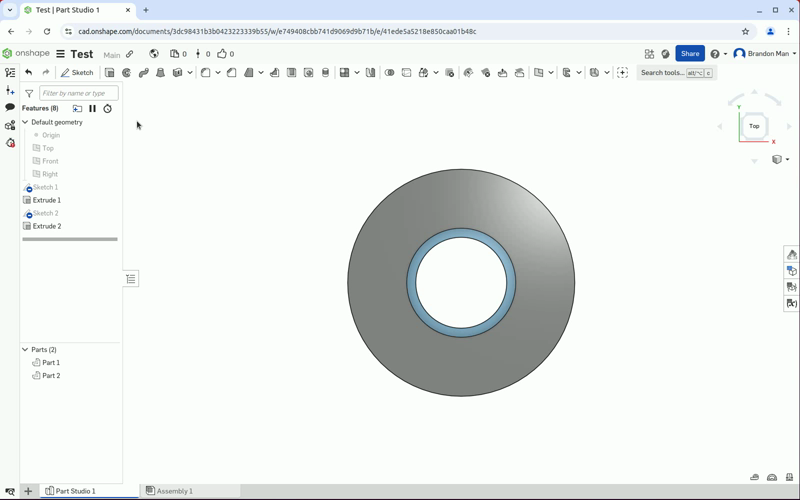
key(shift+h)
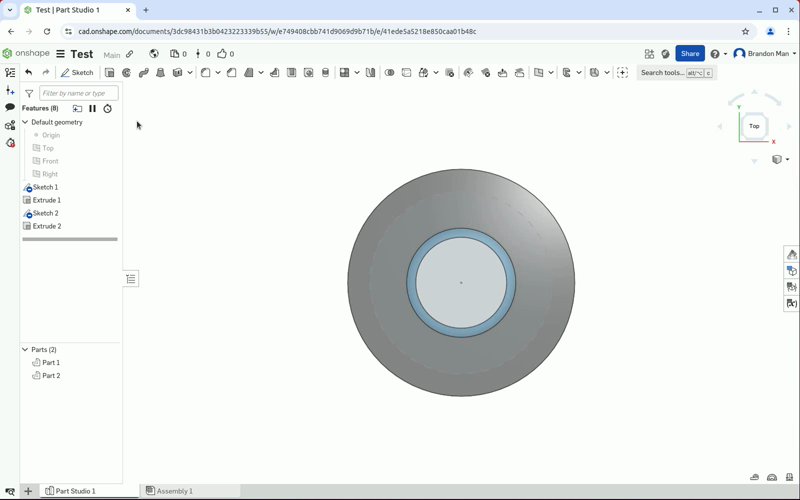
key(shift+7)
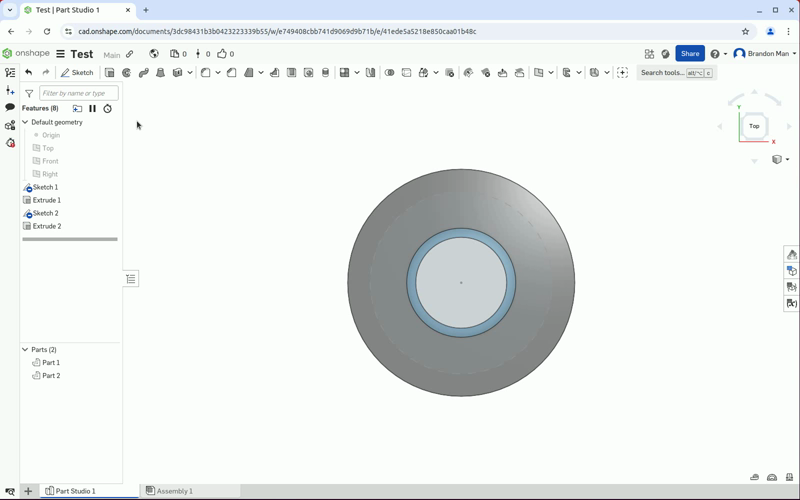
key(up, 3)
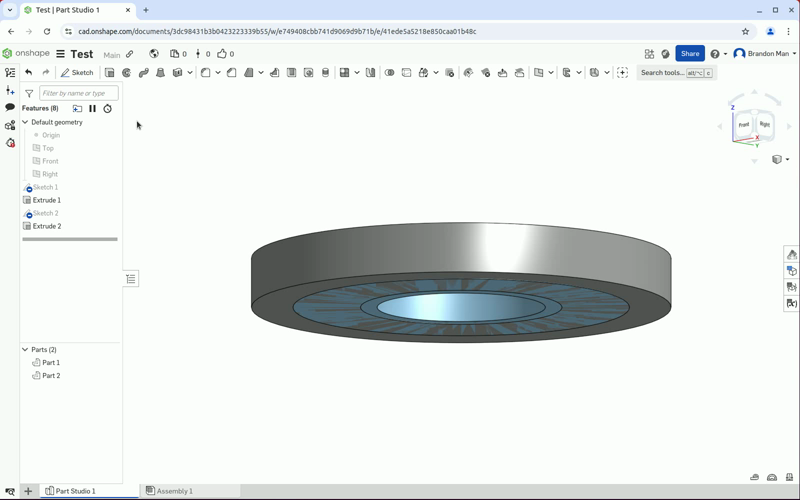
key(left, 3)
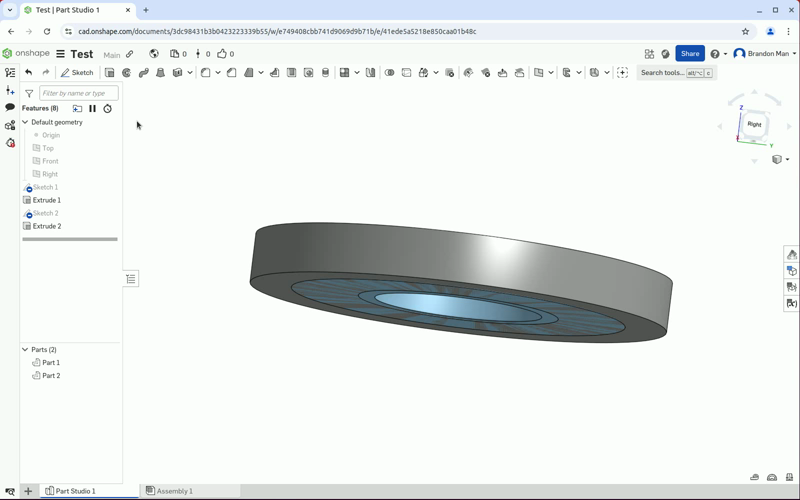
key(right, 3)
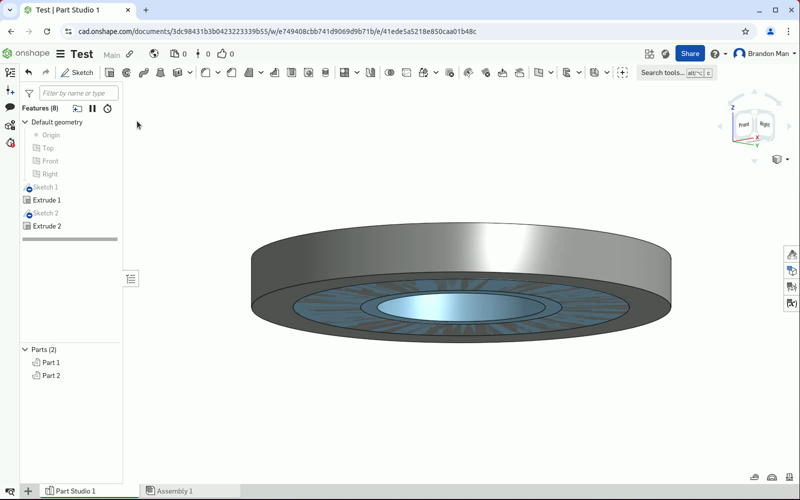
key(down, 3)
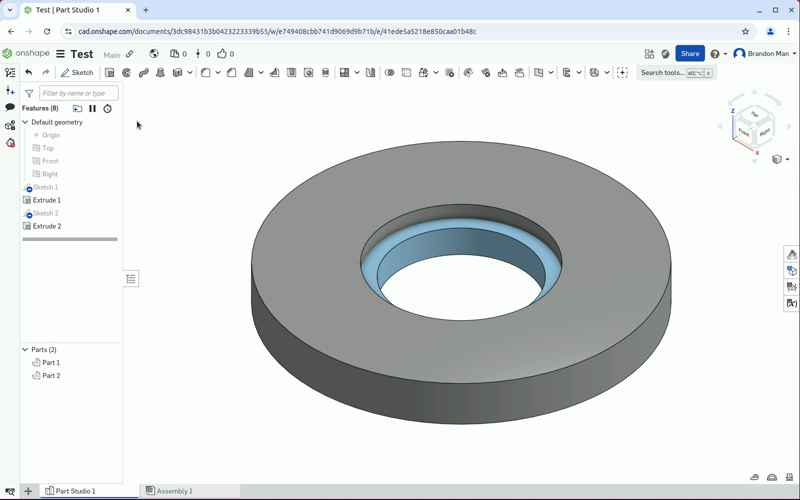
mouse_move(73, 189)
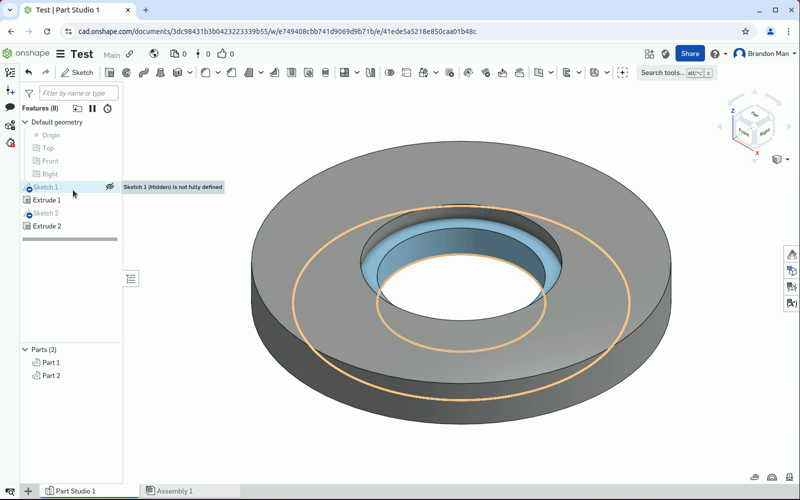
click(73, 189)